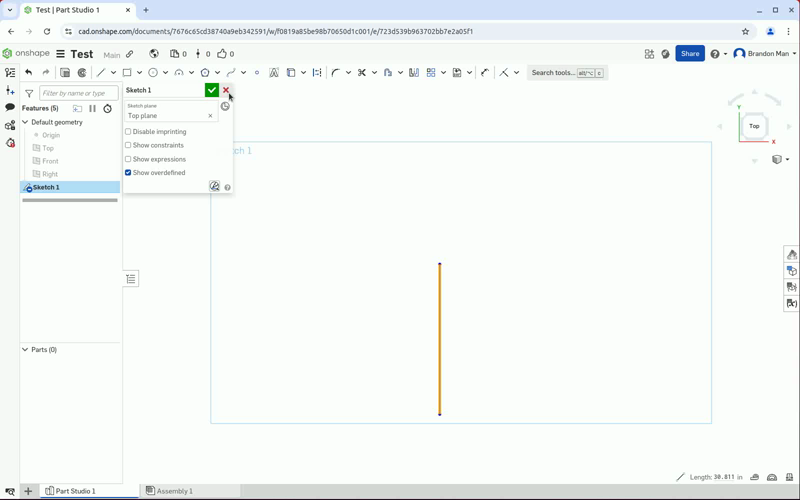
key(shift+h)
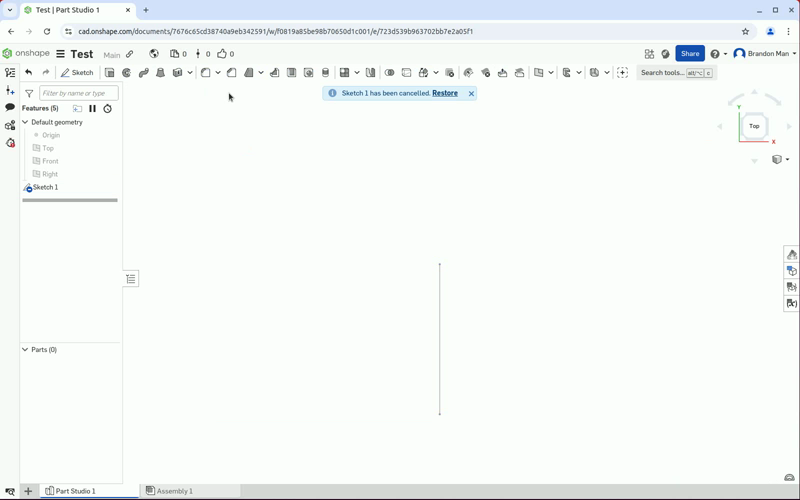
key(shift+s)
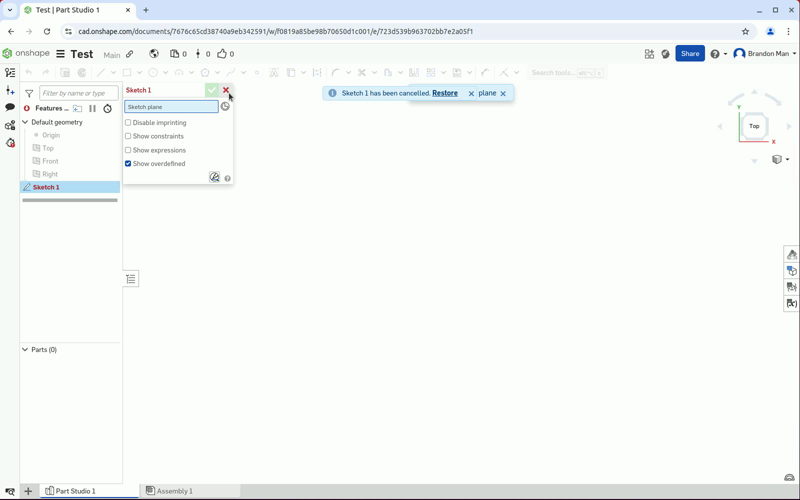
mouse_move(73, 150)
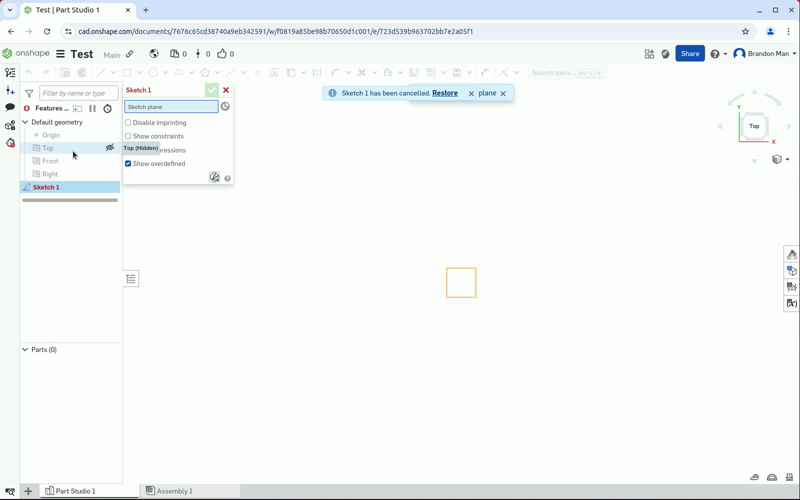
click(73, 150)
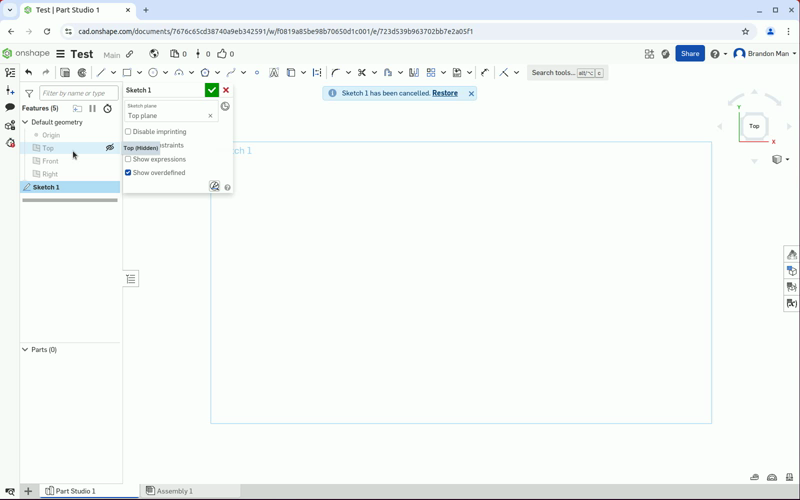
mouse_move(73, 352)
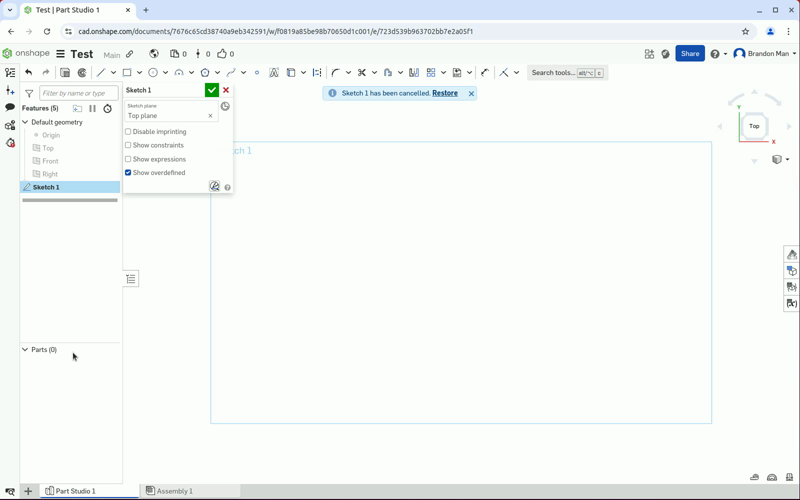
key(y)
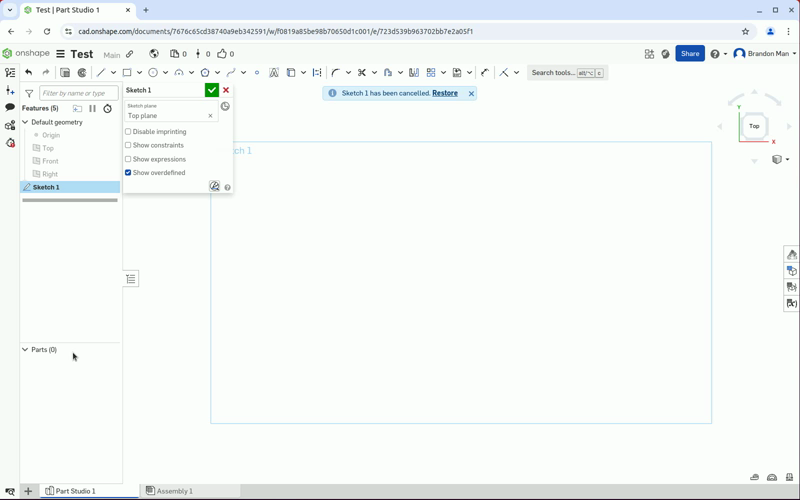
key(c)
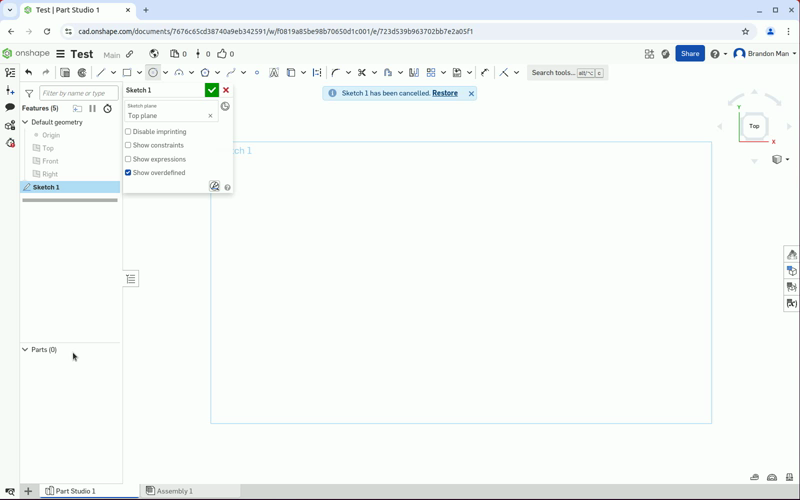
key_down(shift)
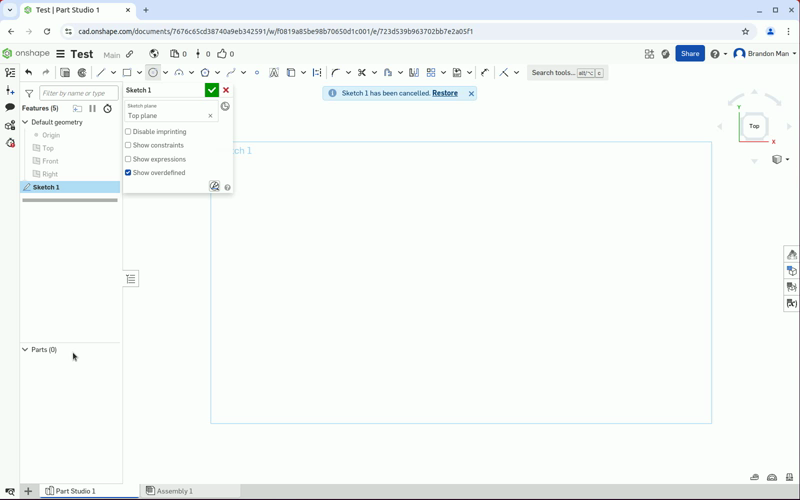
mouse_move(460, 282)
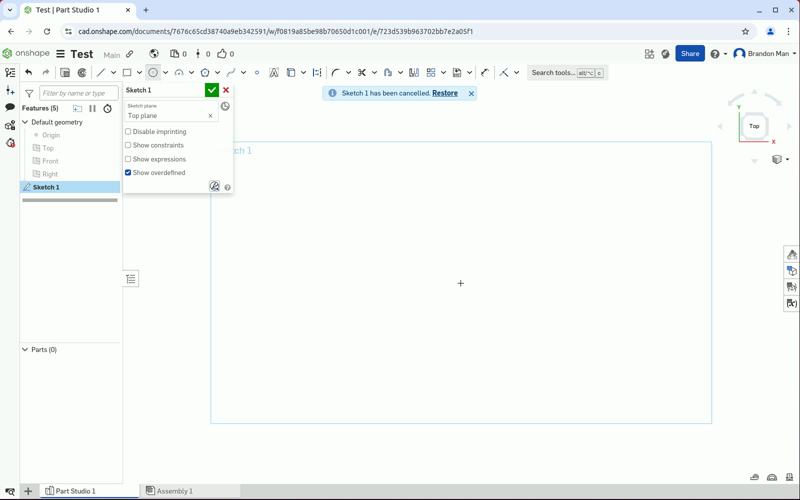
click(460, 282)
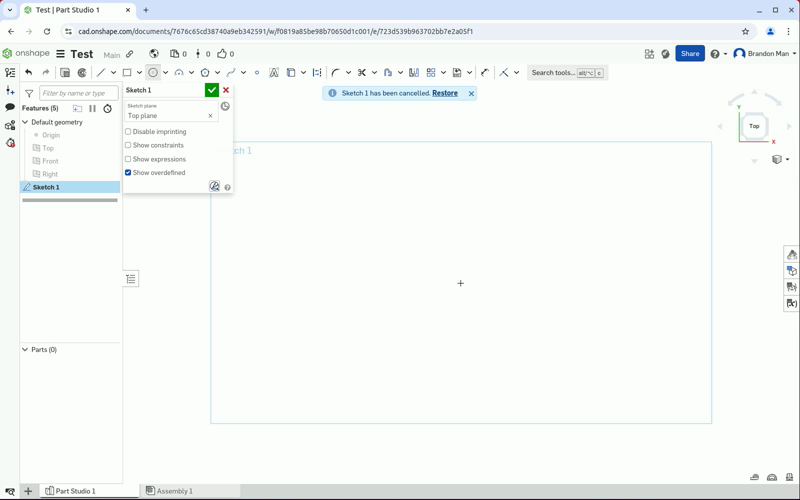
key_up(shift)
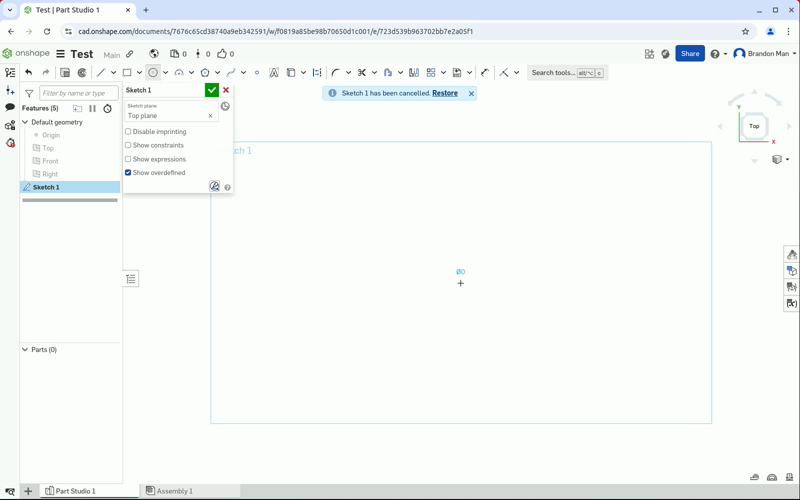
mouse_move(533, 282)
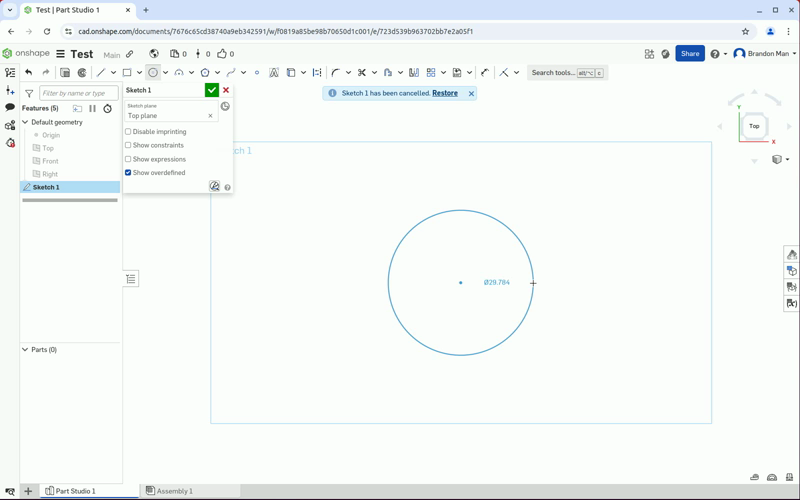
click(533, 282)
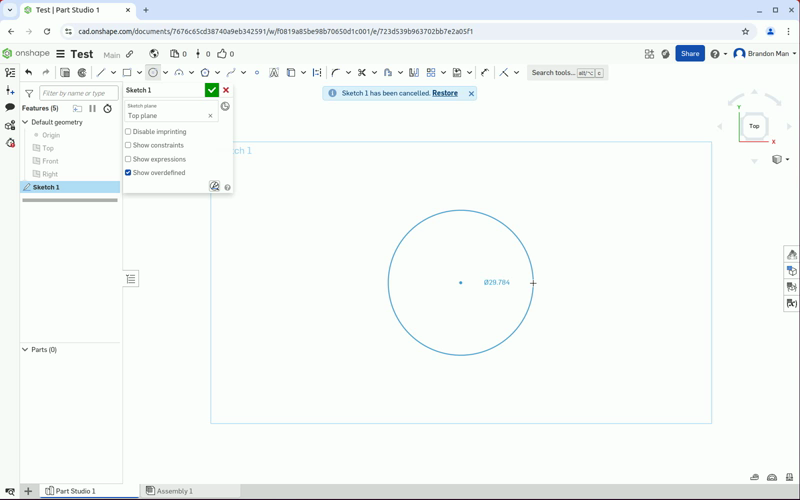
key(esc)
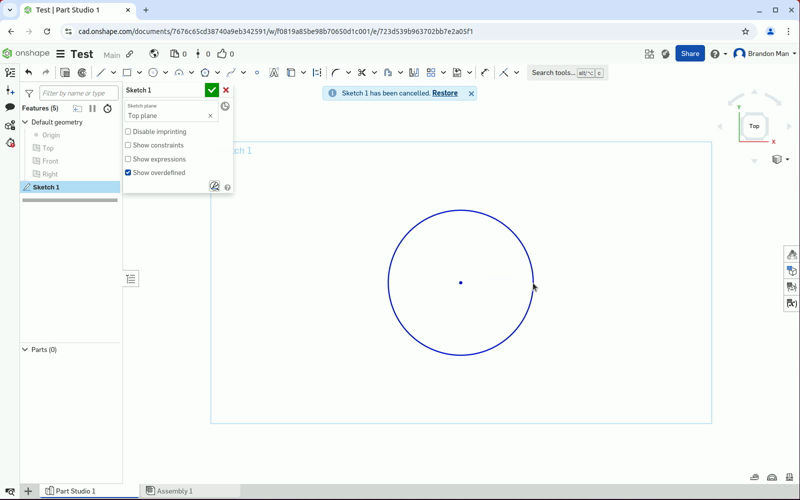
mouse_move(474, 261)
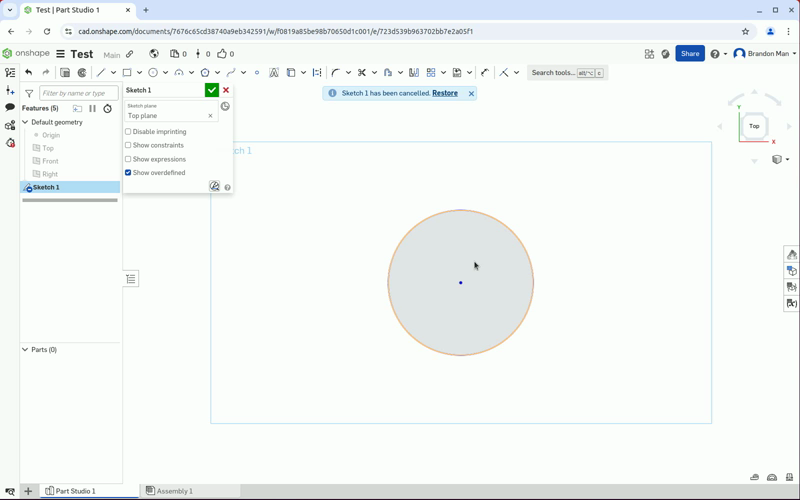
click(474, 261)
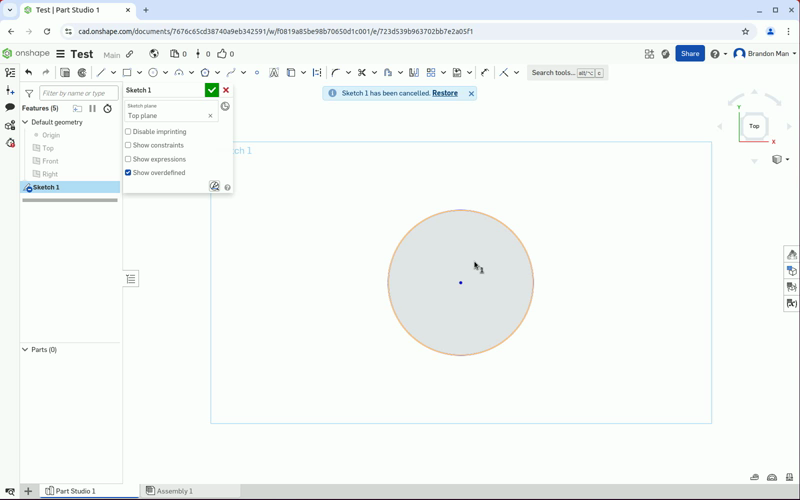
mouse_move(73, 352)
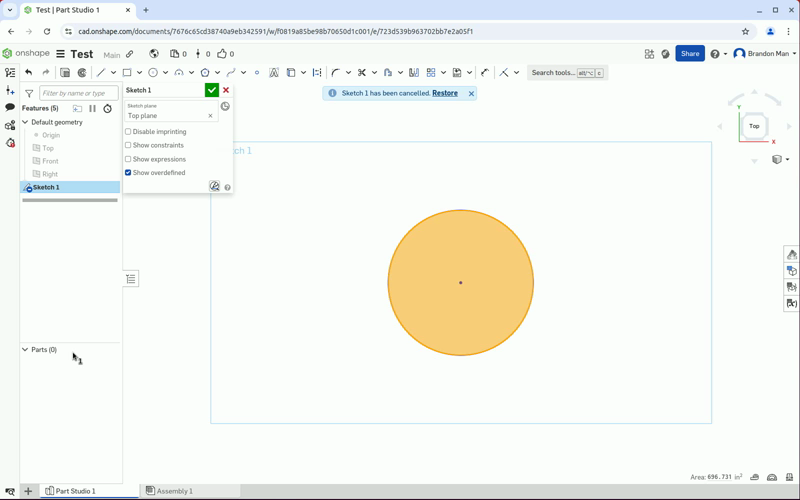
key(shift+y)
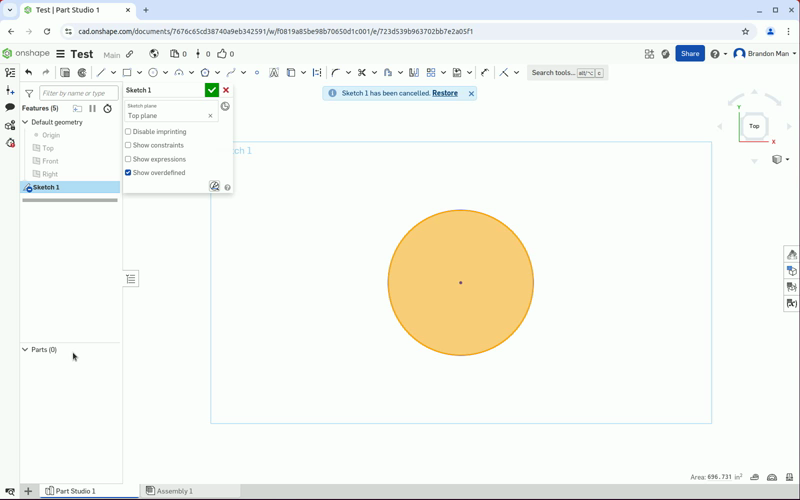
key(shift+e)
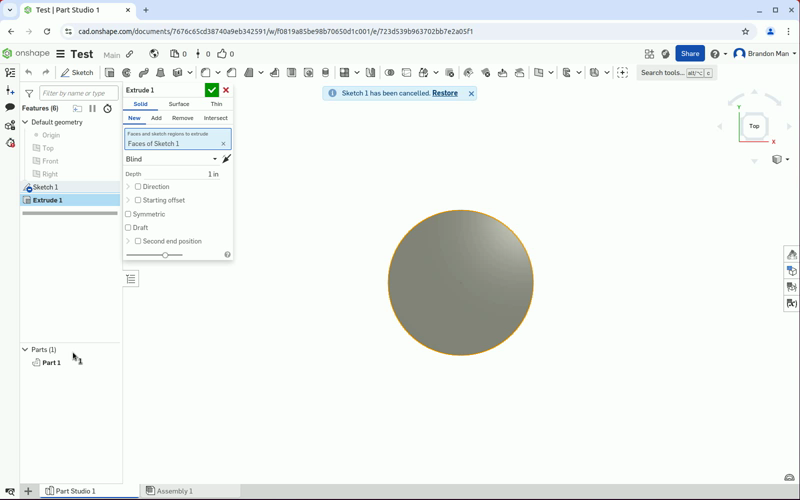
mouse_move(143, 106)
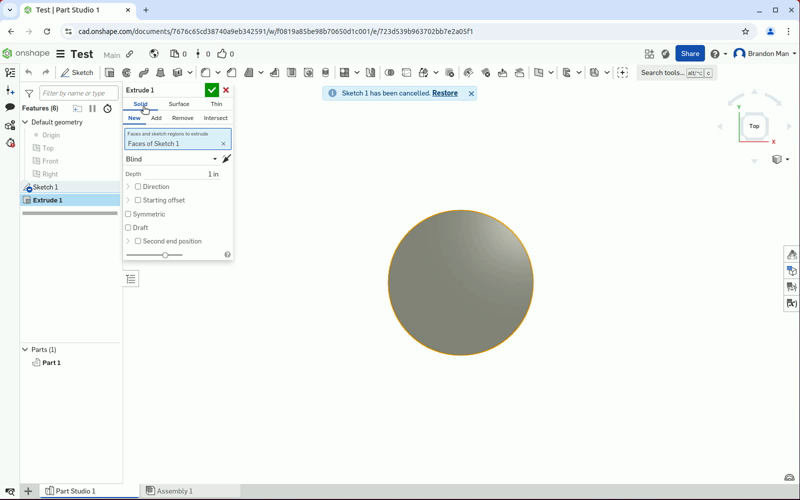
click(143, 106)
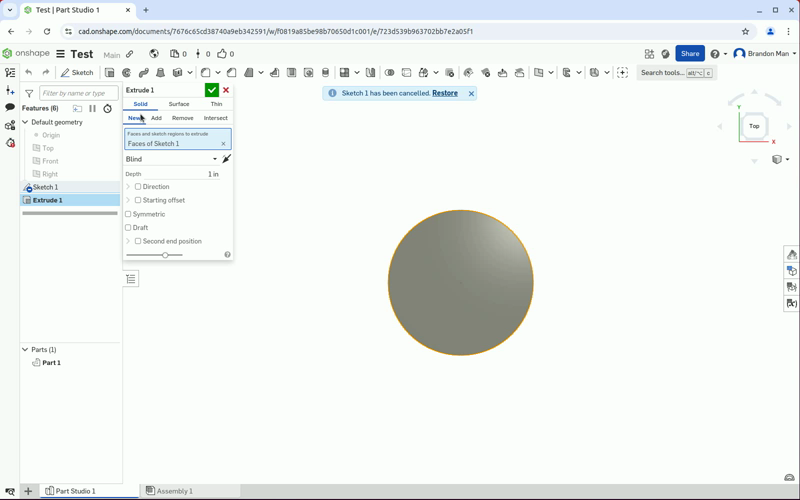
mouse_move(137, 120)
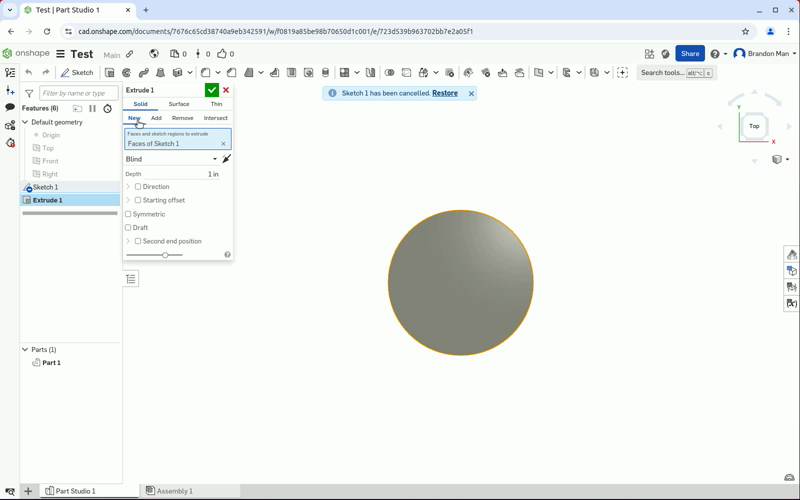
click(137, 120)
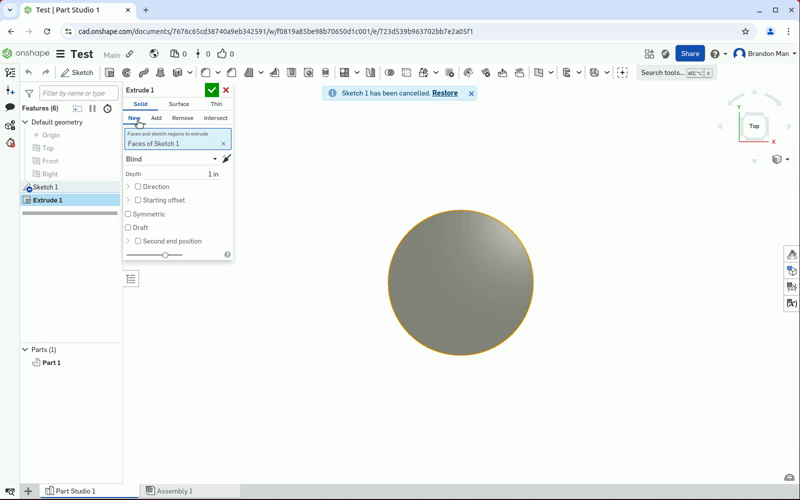
key(tab, 4)
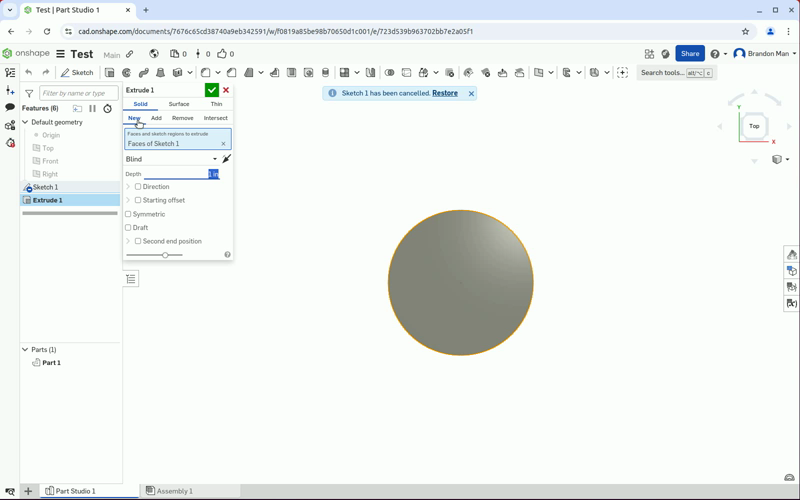
text(8.184)
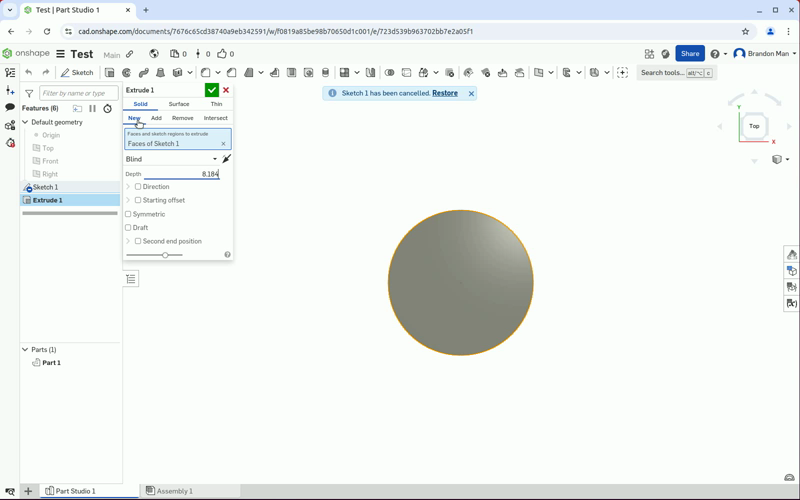
key(enter)
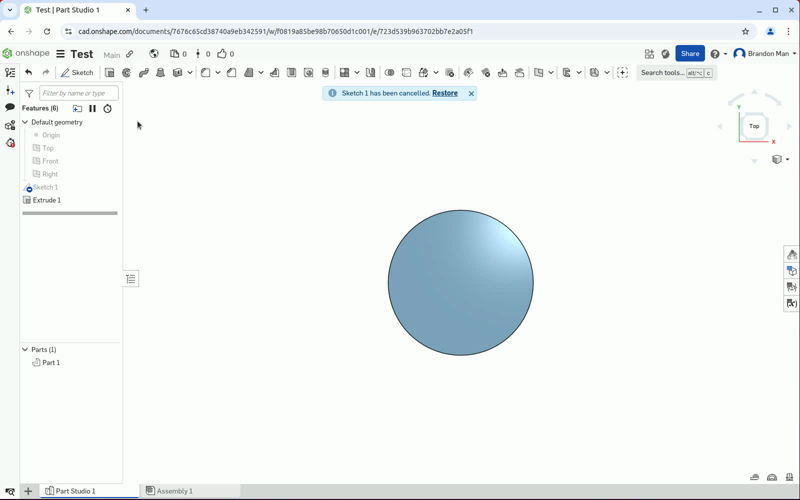
key(shift+h)
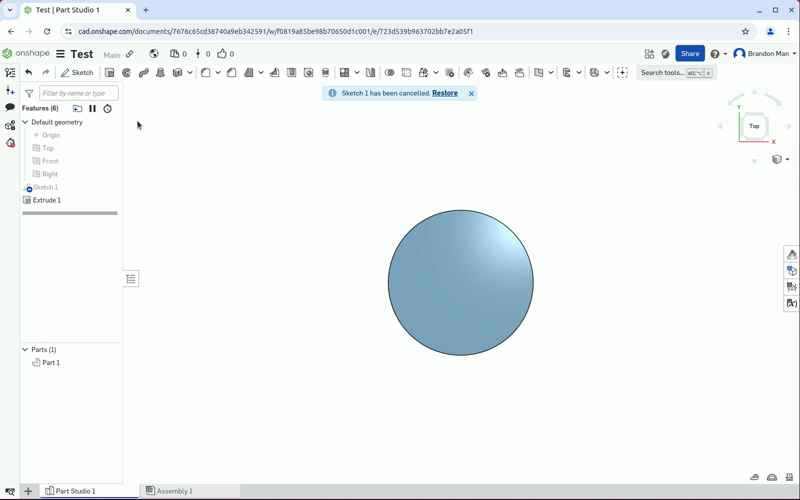
key(shift+h)
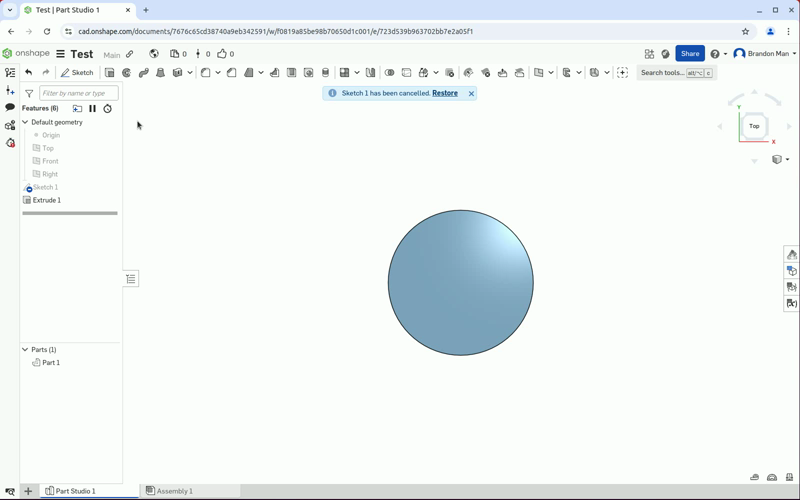
mouse_move(73, 189)
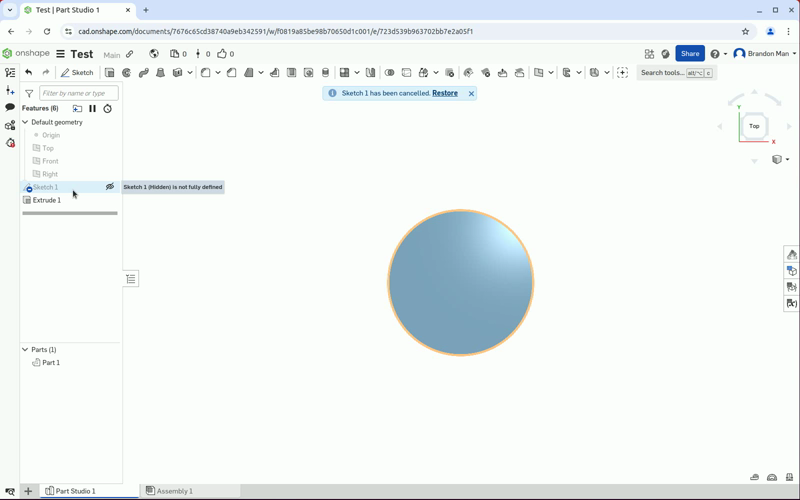
click(73, 189)
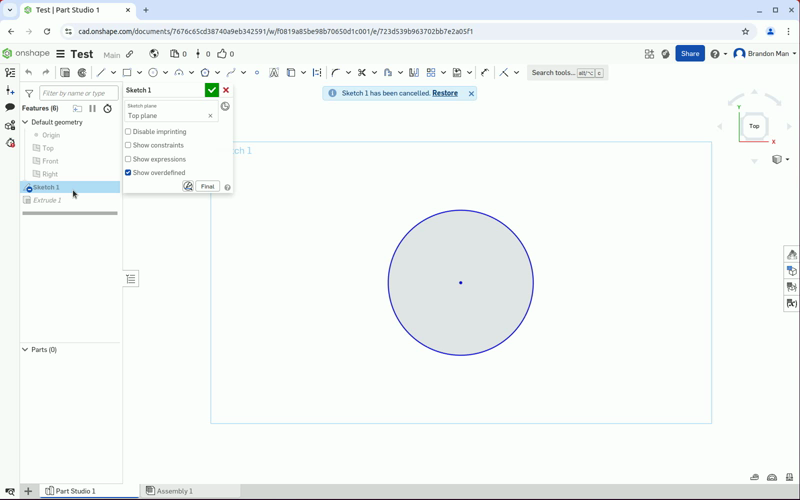
mouse_move(229, 92)
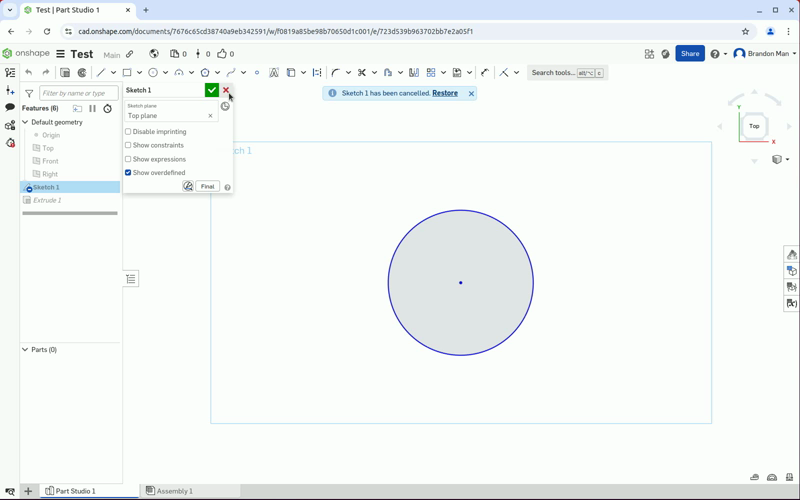
click(229, 92)
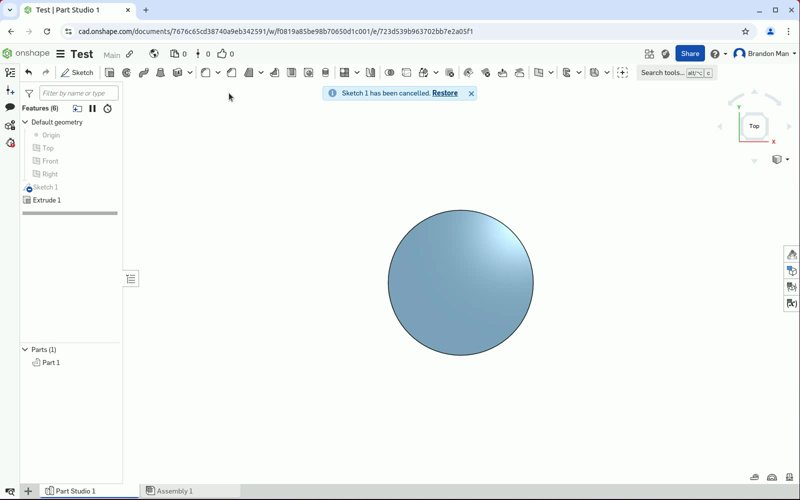
mouse_move(541, 75)
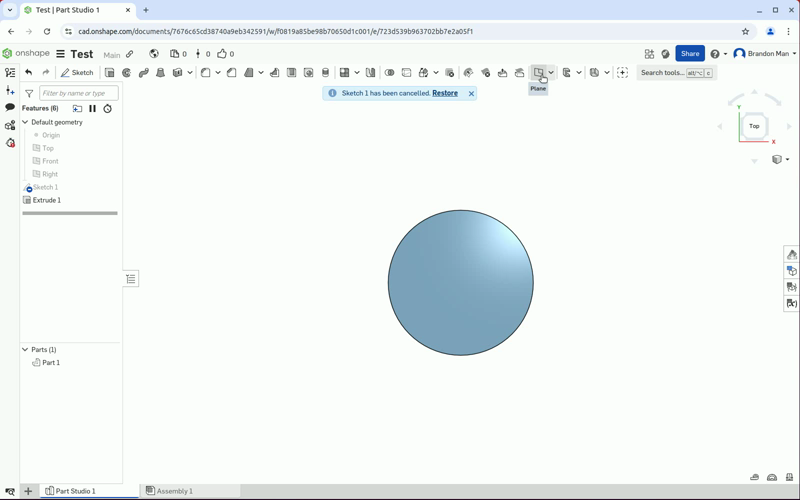
click(541, 75)
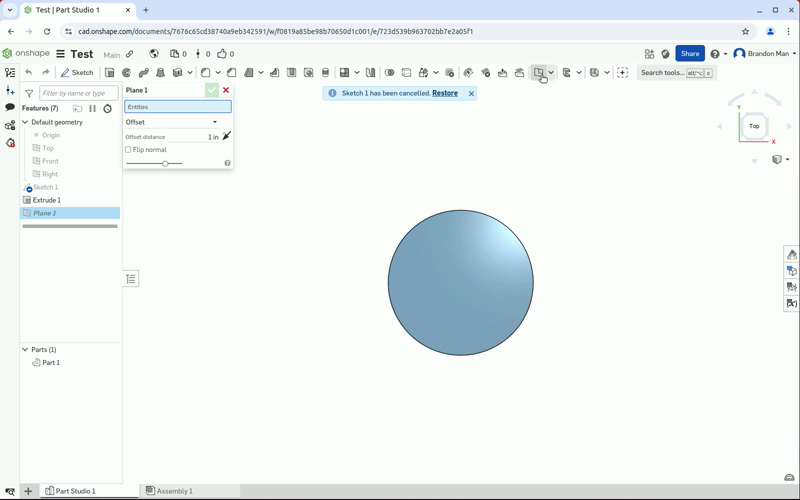
mouse_move(73, 150)
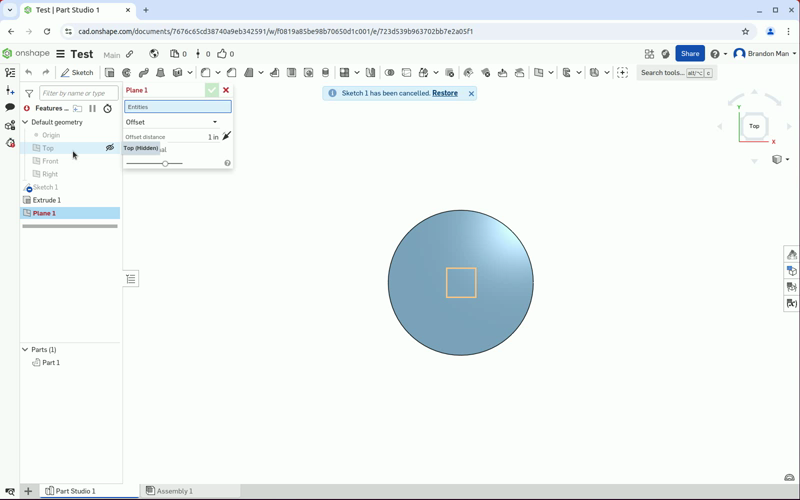
click(73, 150)
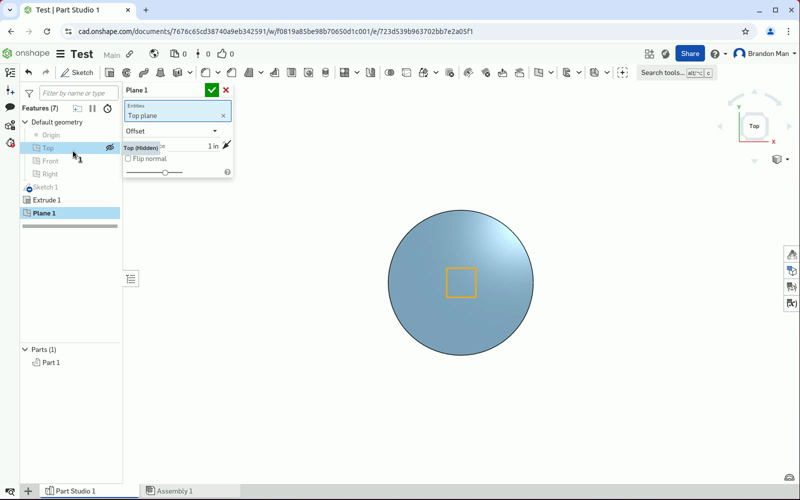
key(tab, 2)
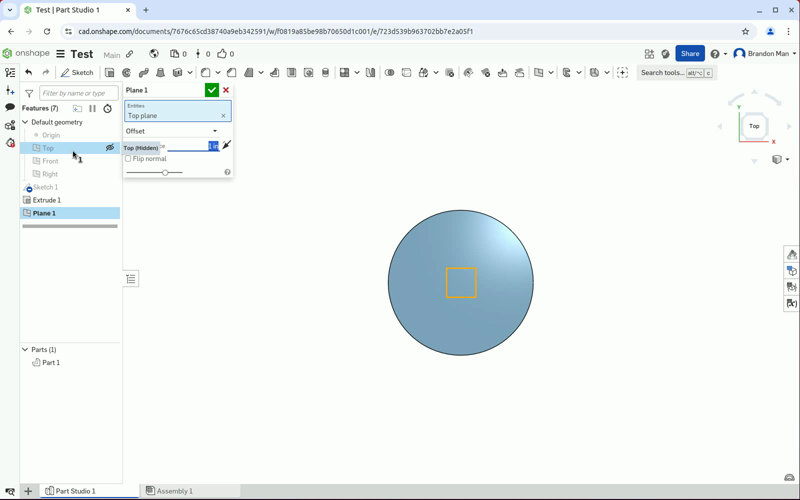
text(8.196)
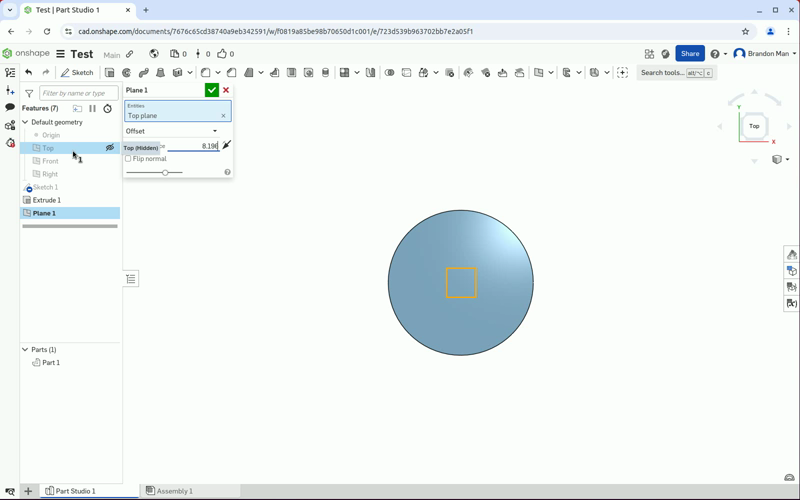
key(enter, 2)
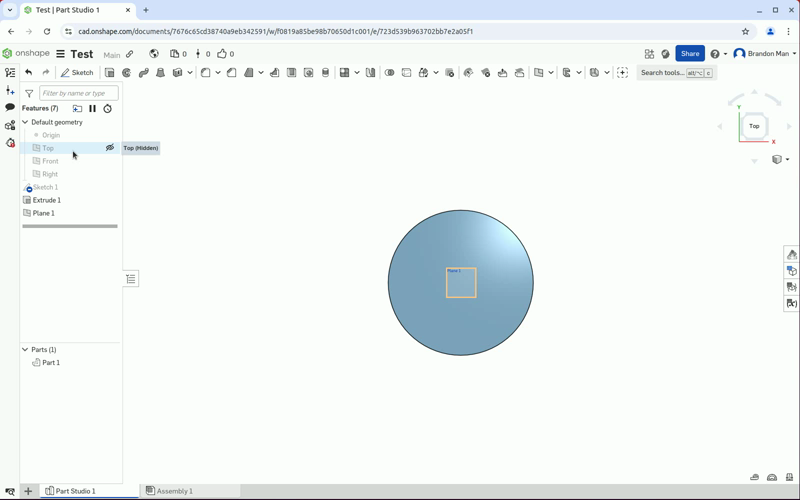
key(shift+s)
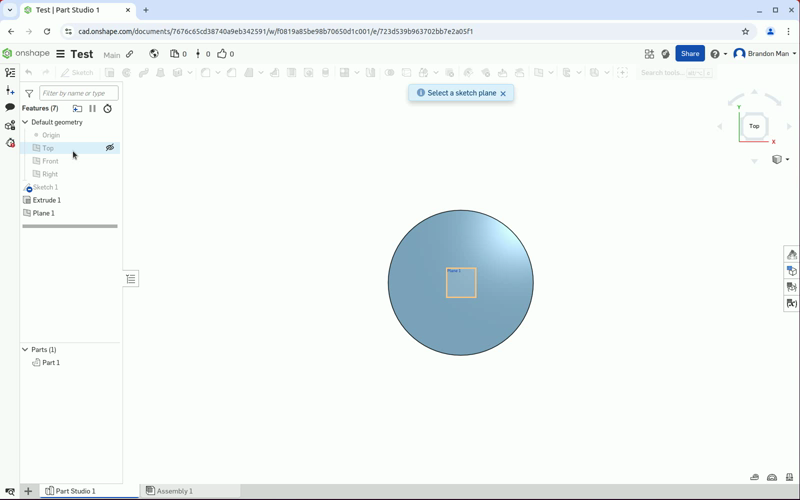
mouse_move(73, 215)
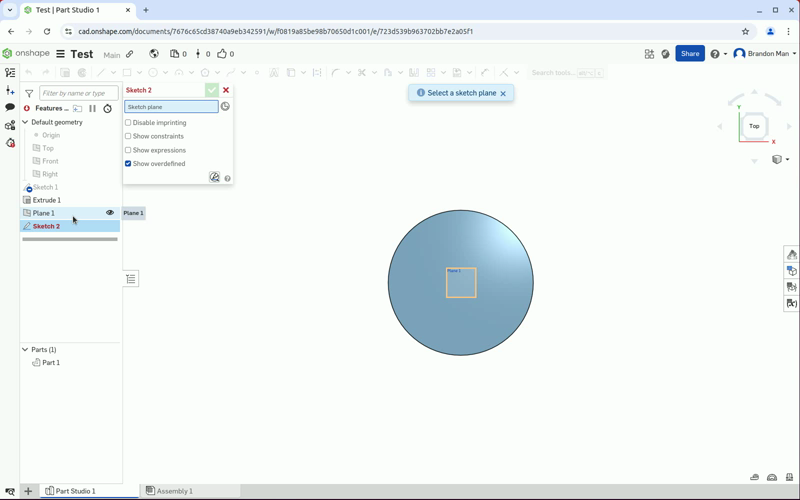
click(73, 215)
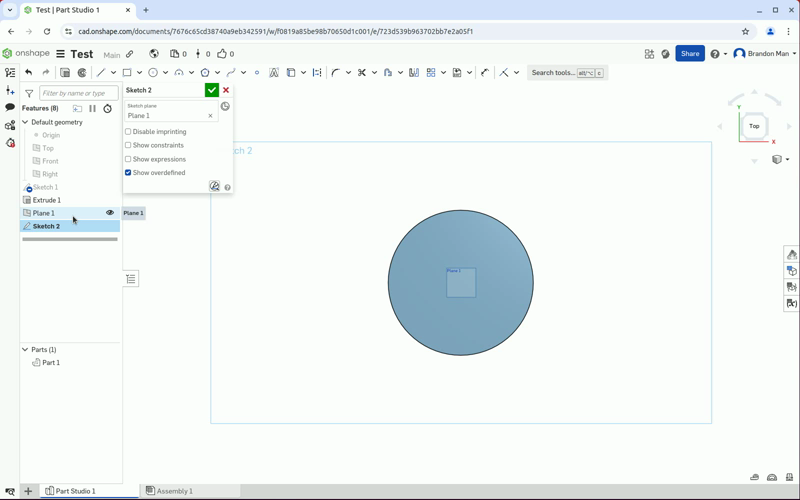
mouse_move(73, 352)
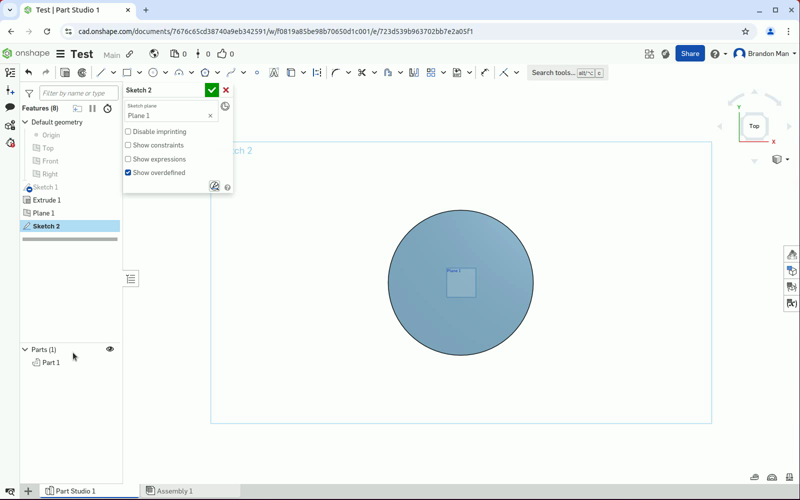
key(y)
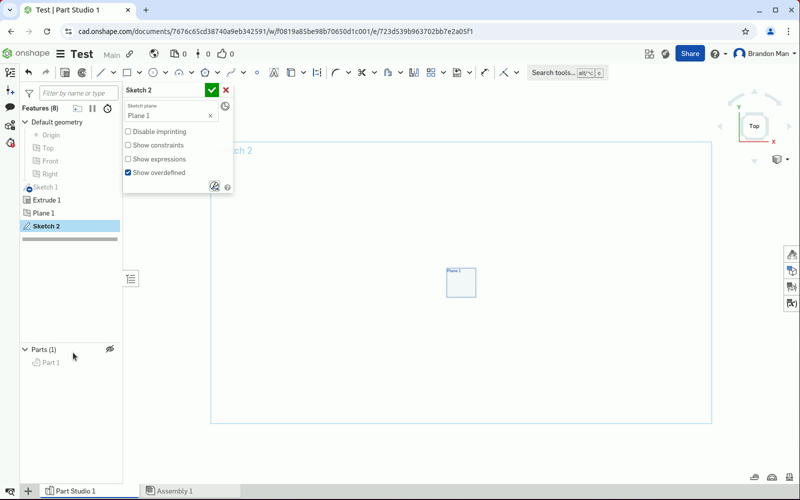
key(c)
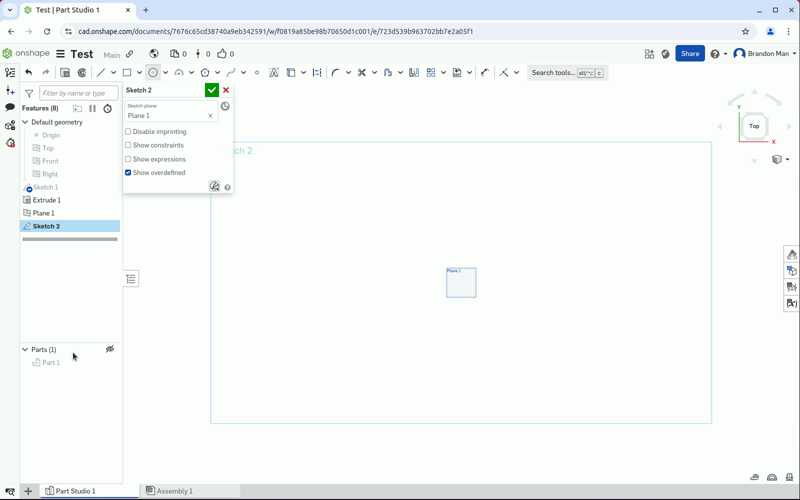
key_down(shift)
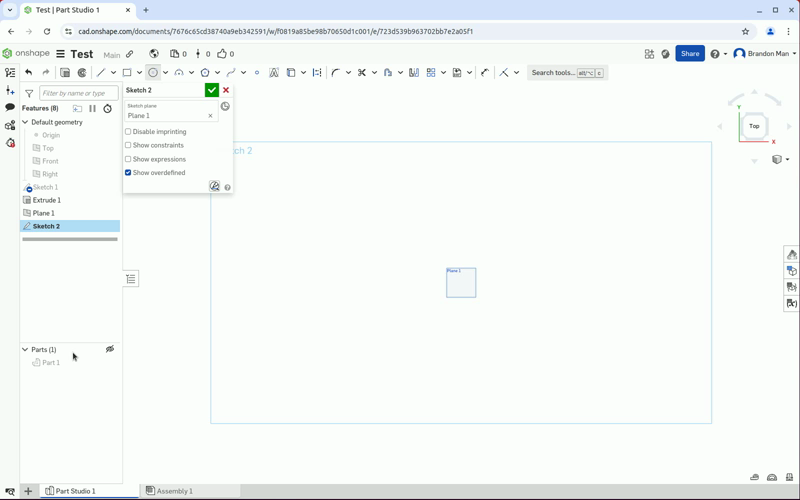
mouse_move(460, 282)
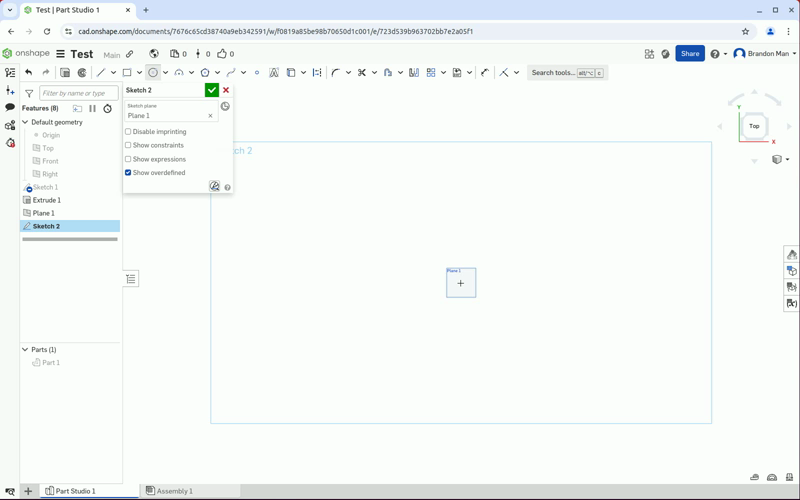
click(460, 282)
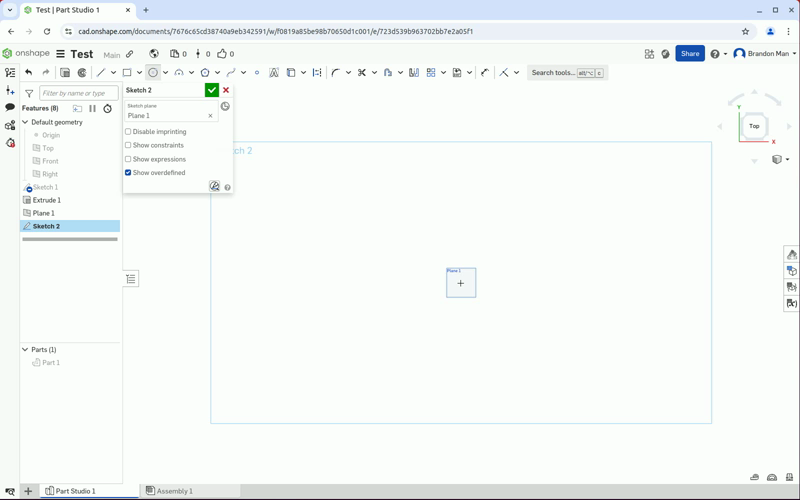
key_up(shift)
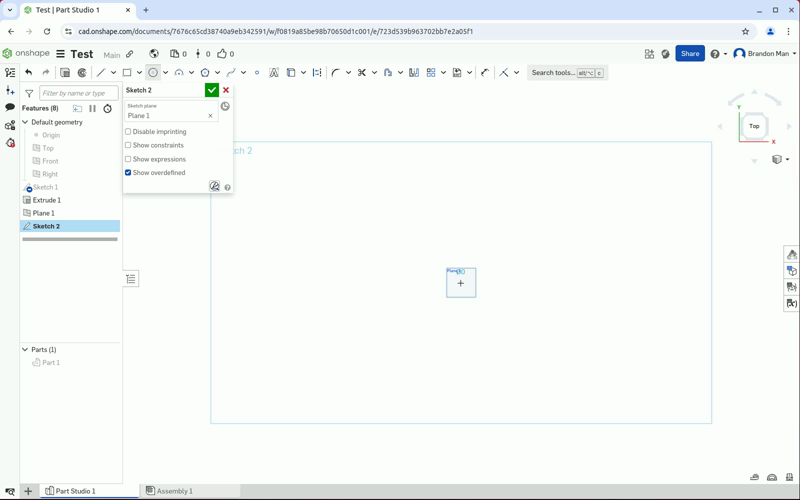
mouse_move(511, 282)
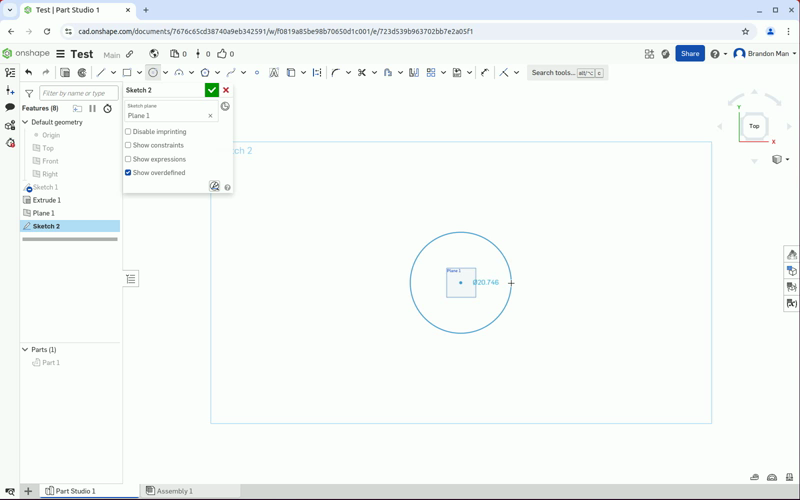
click(511, 282)
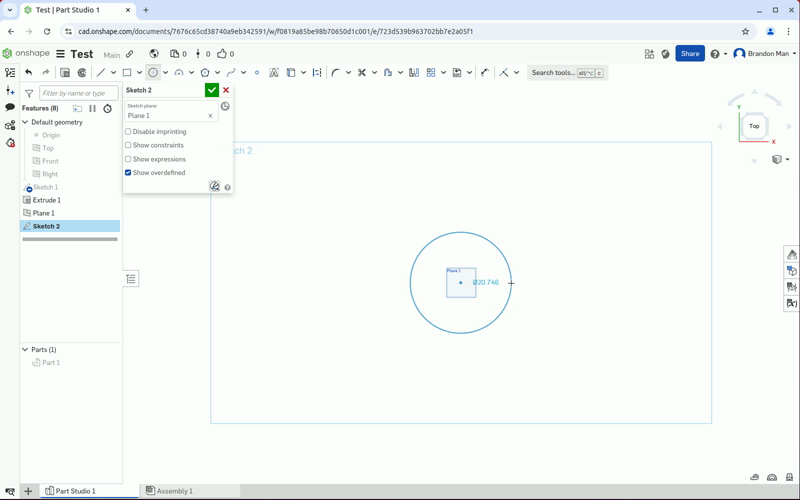
key(esc)
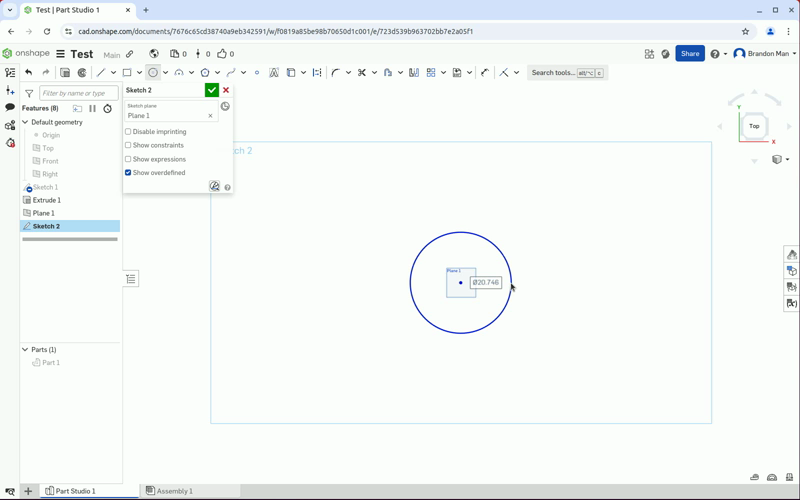
mouse_move(478, 289)
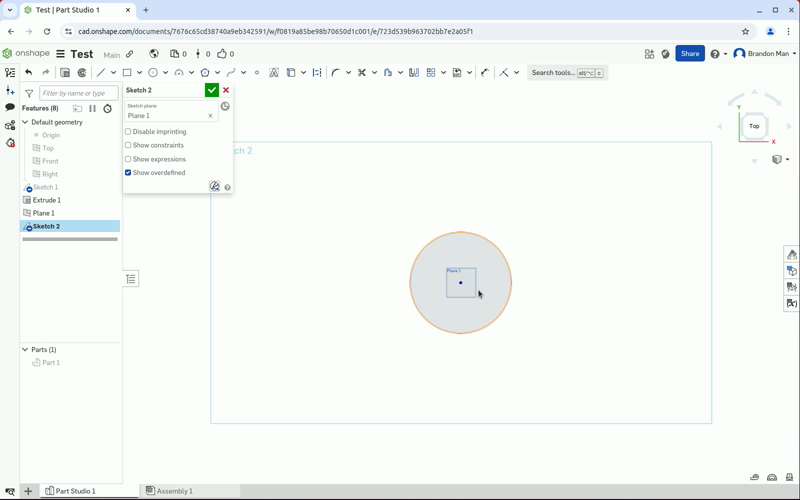
click(478, 289)
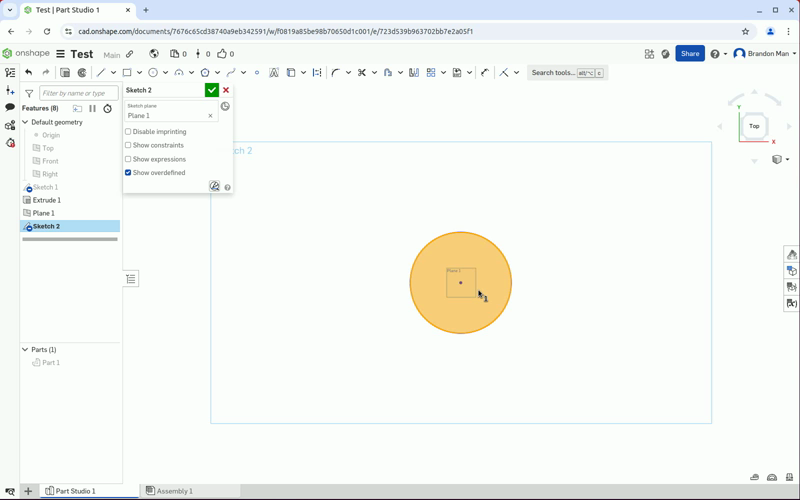
mouse_move(73, 352)
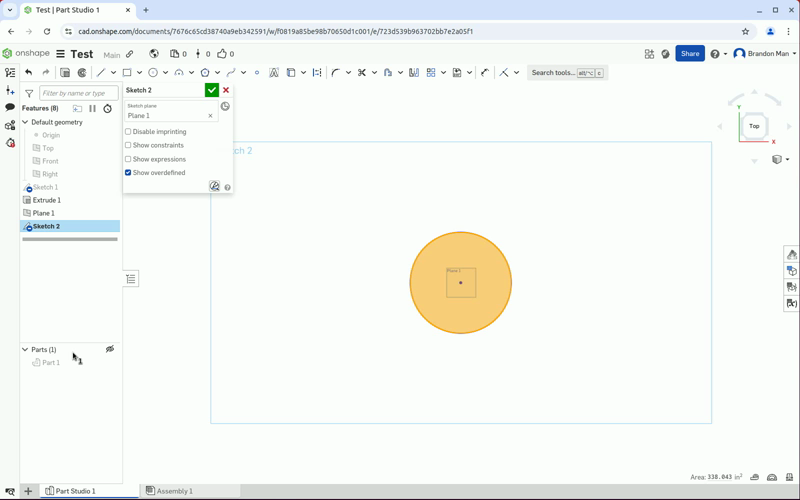
key(shift+y)
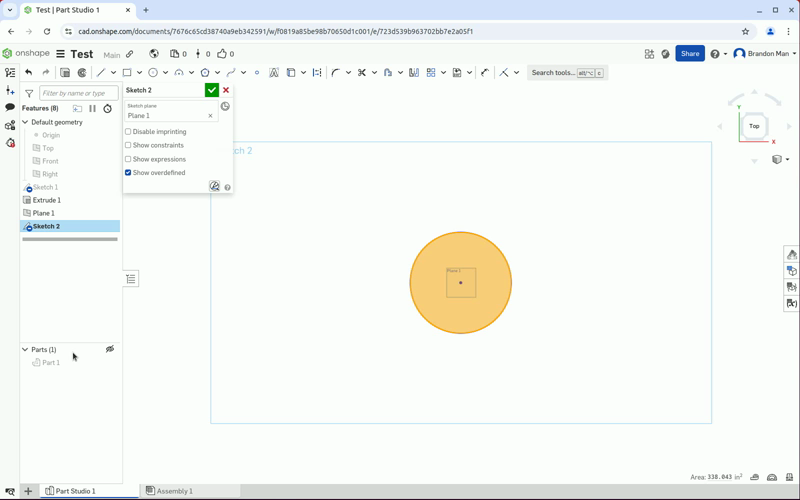
key(shift+e)
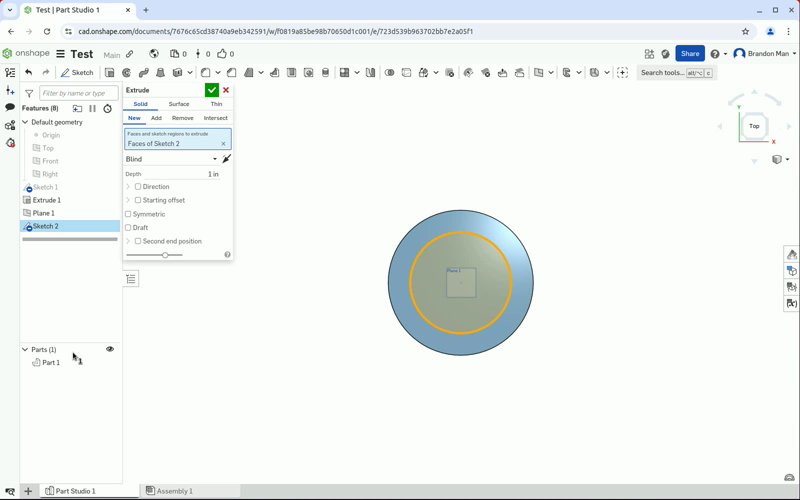
mouse_move(143, 106)
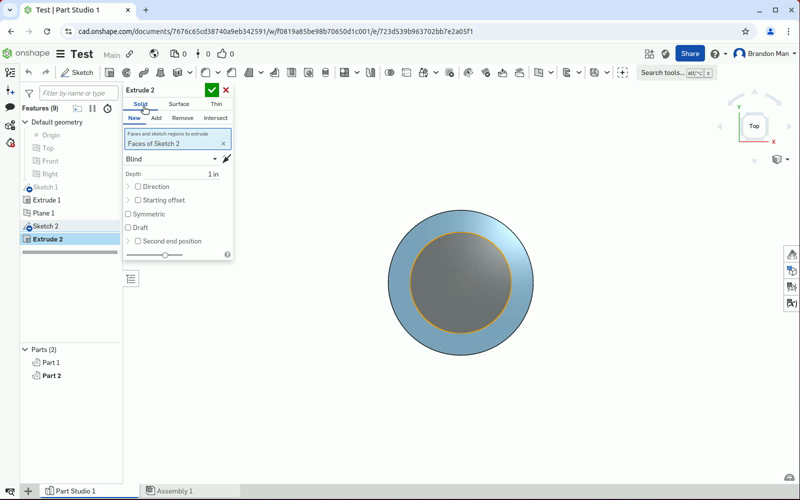
click(143, 106)
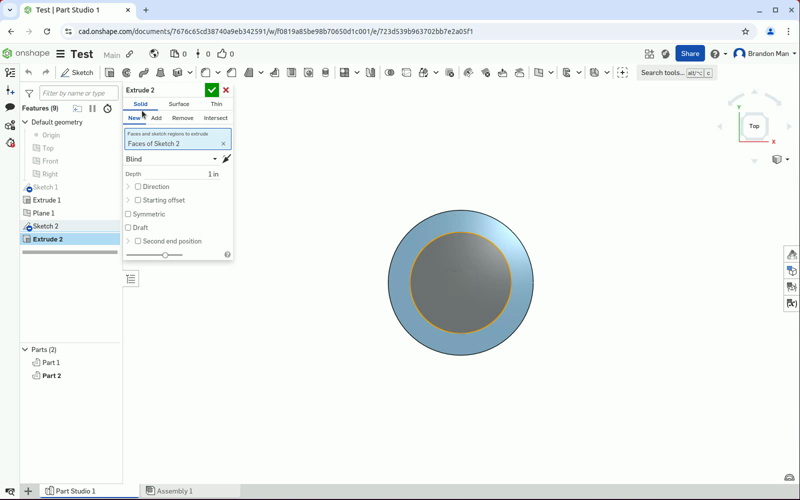
mouse_move(137, 120)
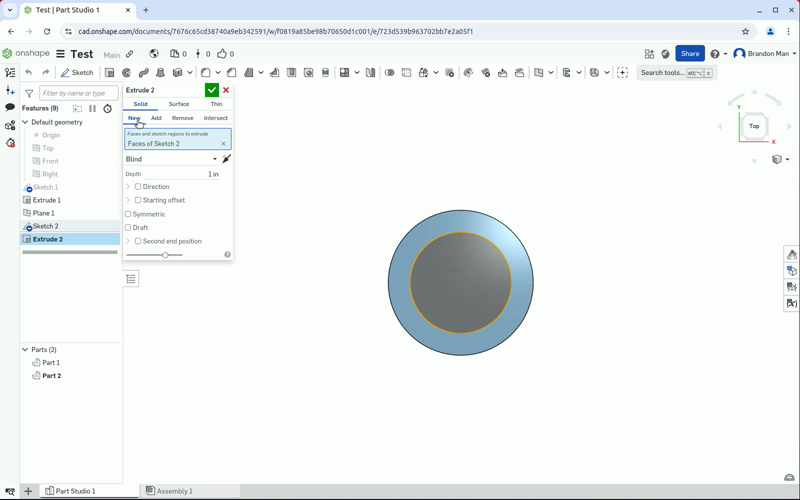
click(137, 120)
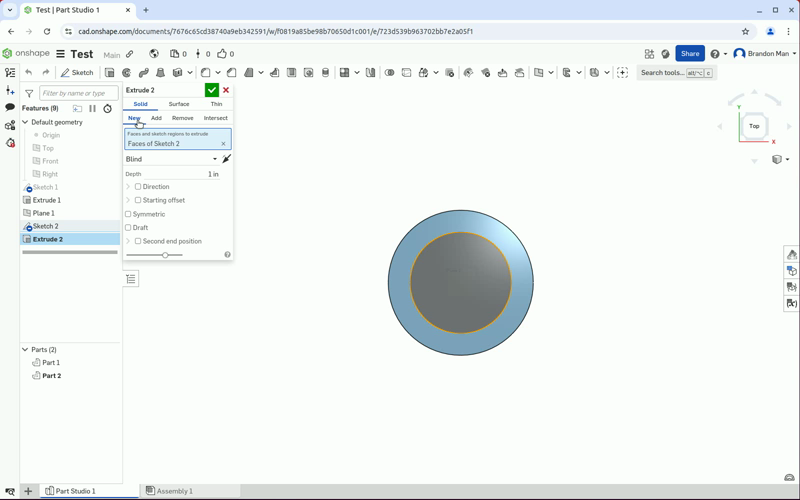
key(tab, 4)
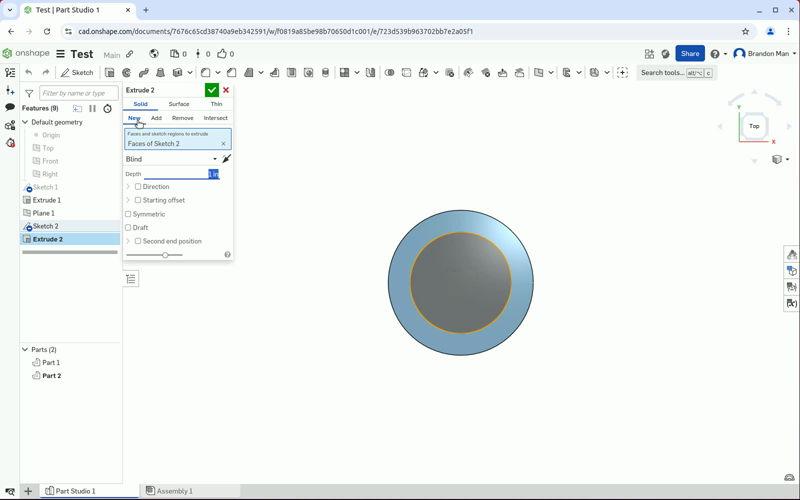
text(11.554)
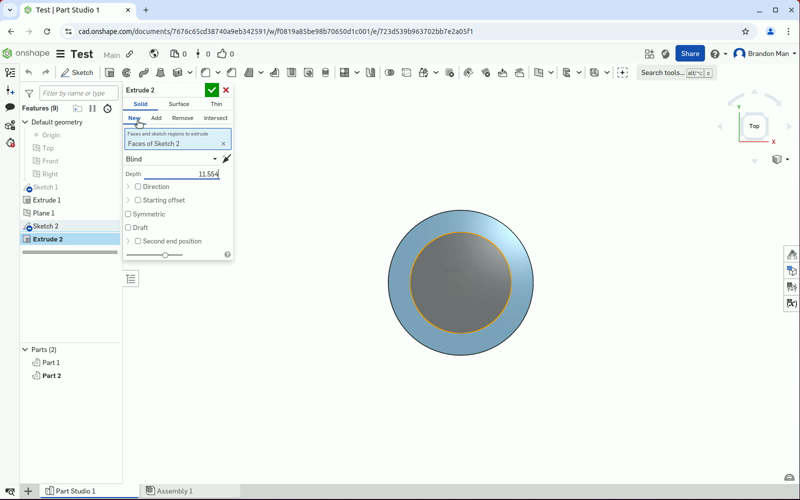
key(enter)
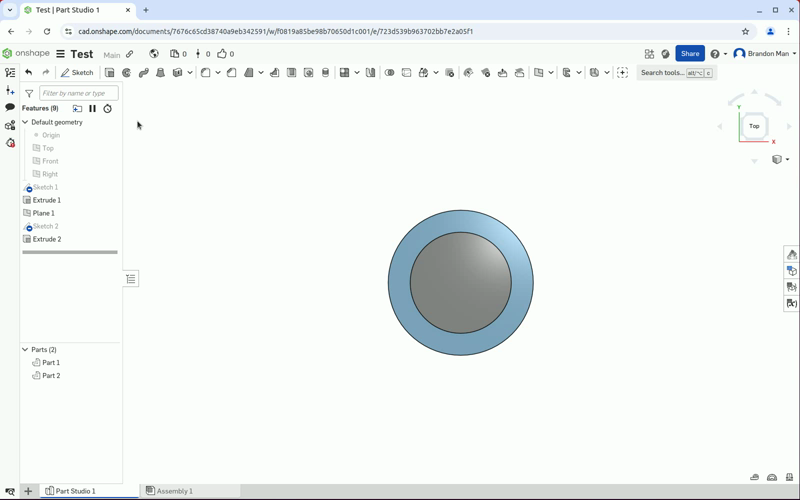
key(shift+h)
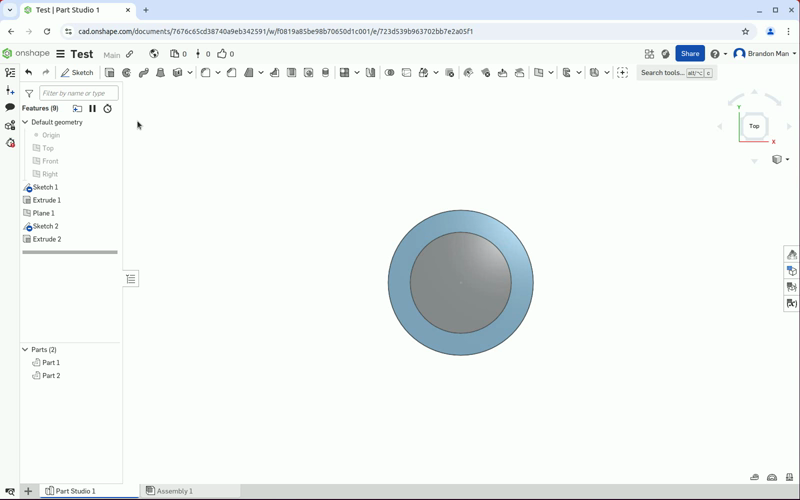
key(shift+h)
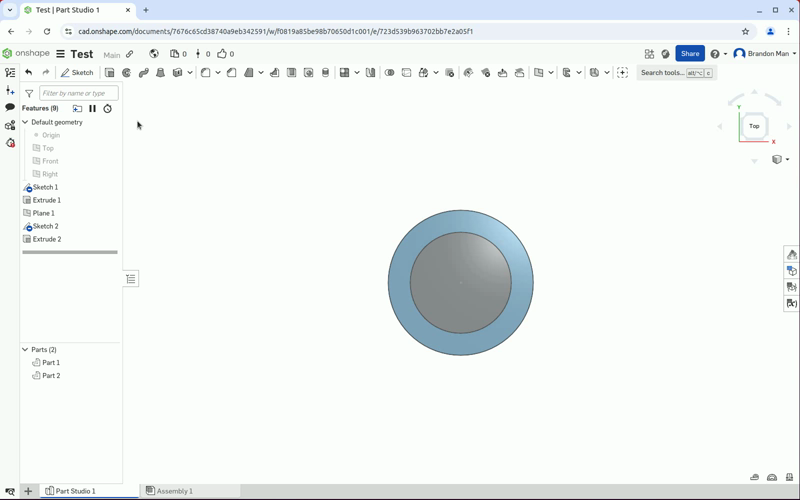
key(shift+7)
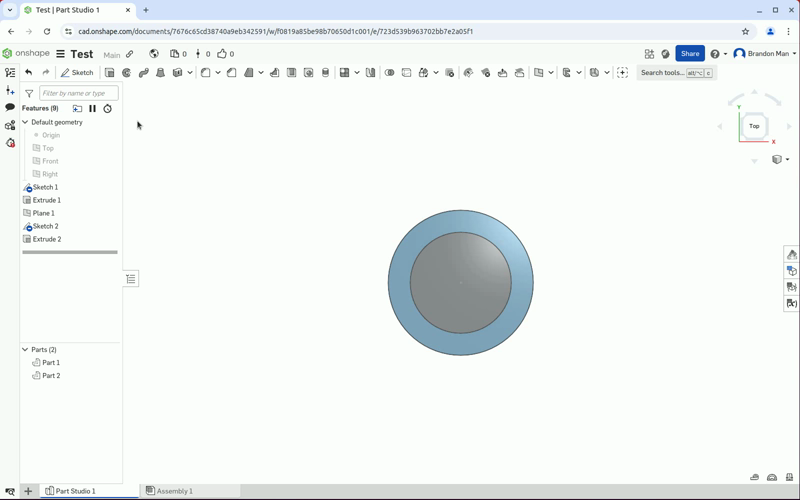
key(up, 3)
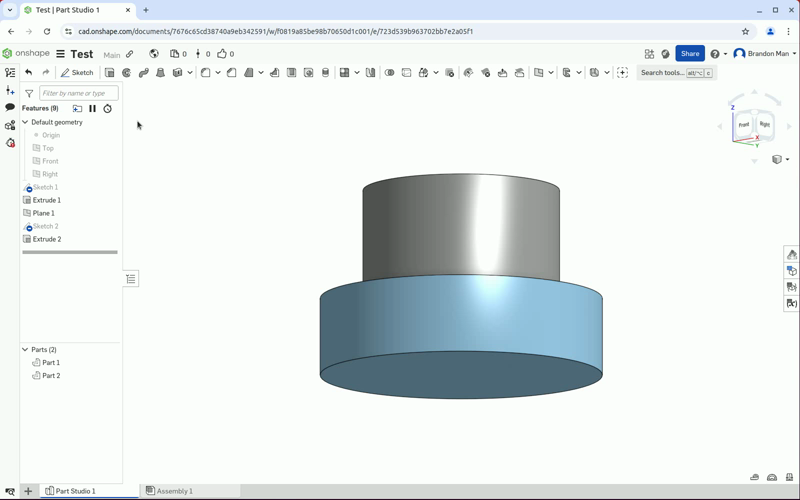
key(left, 3)
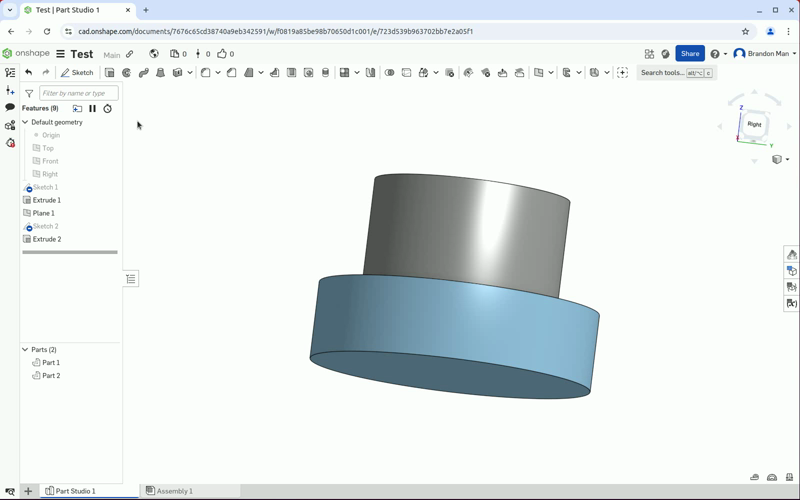
key(right, 3)
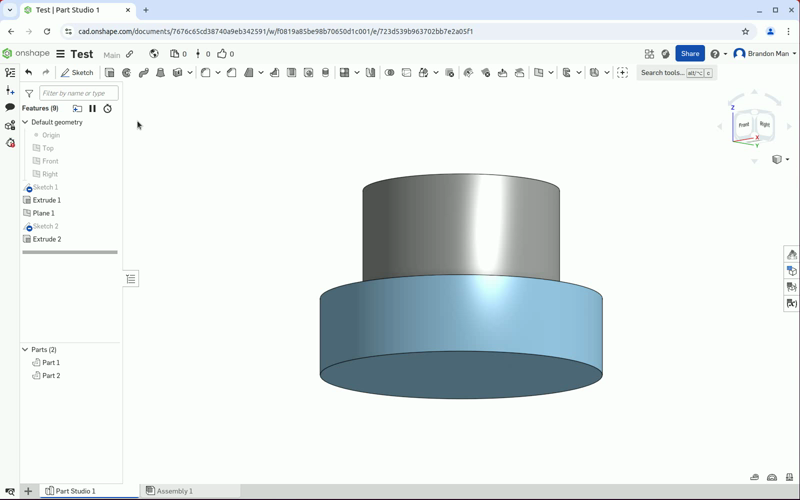
key(down, 3)
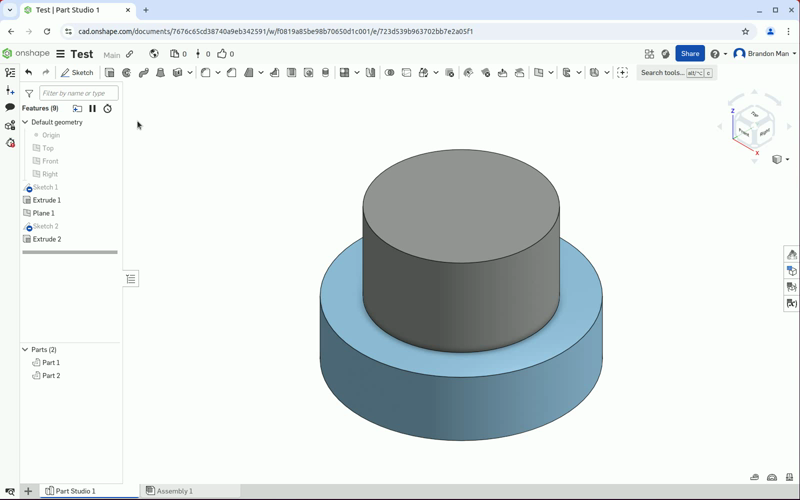
mouse_move(73, 189)
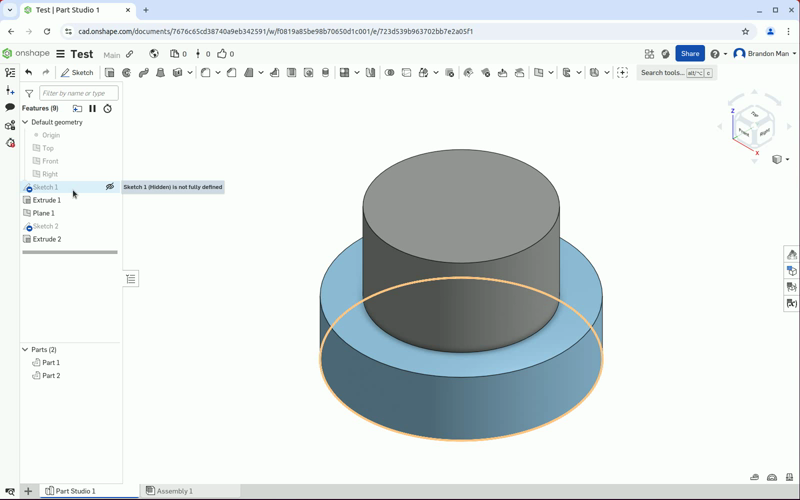
click(73, 189)